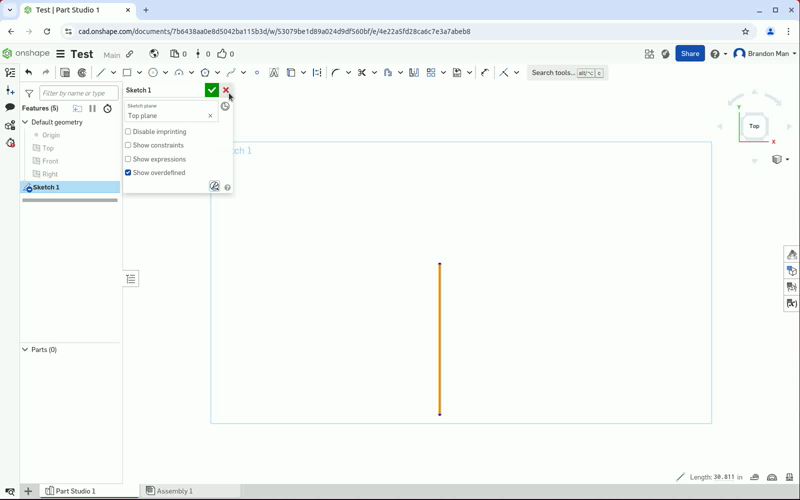
key(shift+h)
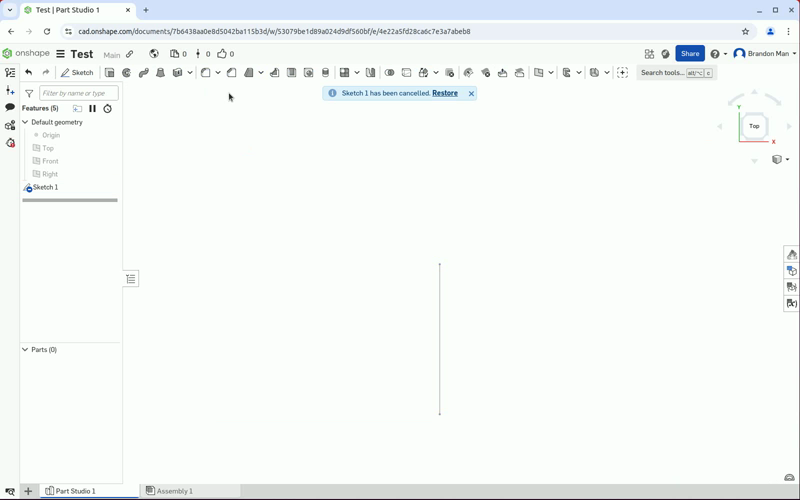
key(shift+s)
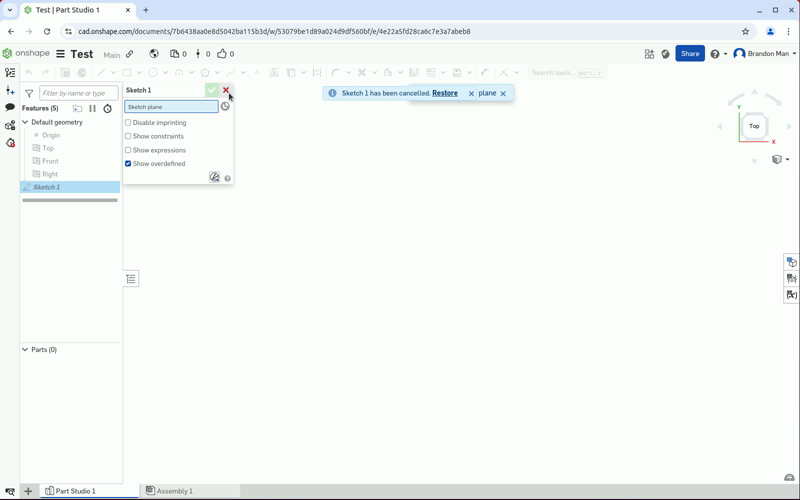
mouse_move(73, 150)
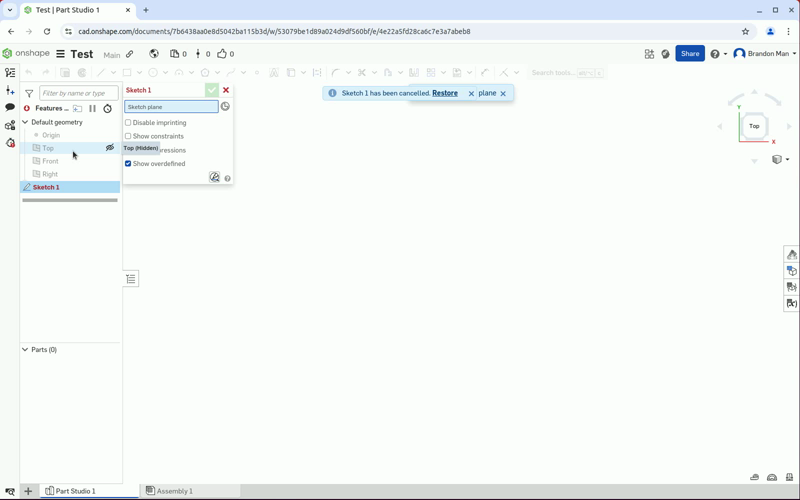
click(73, 150)
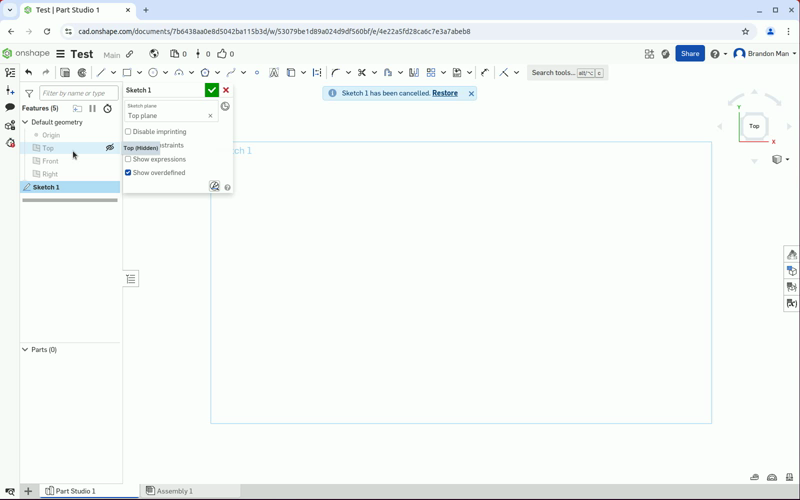
mouse_move(73, 352)
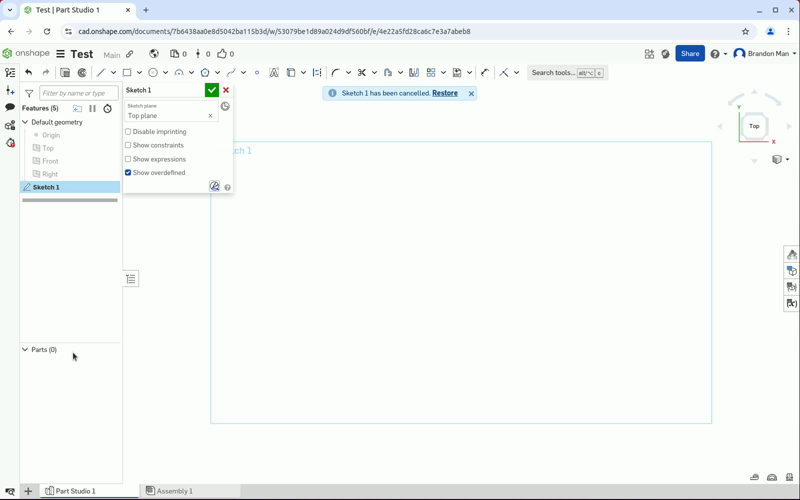
key(y)
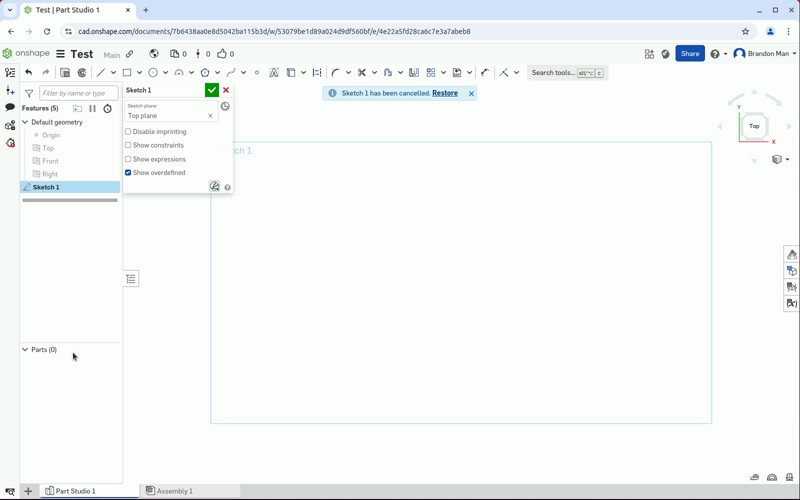
key(c)
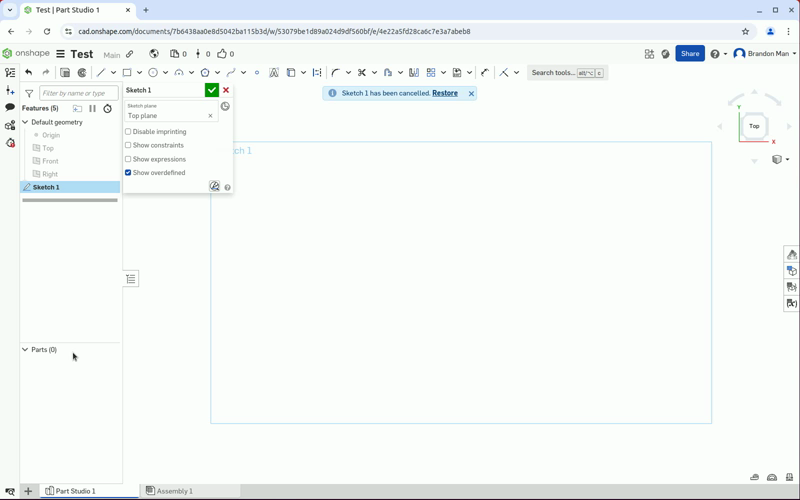
key_down(shift)
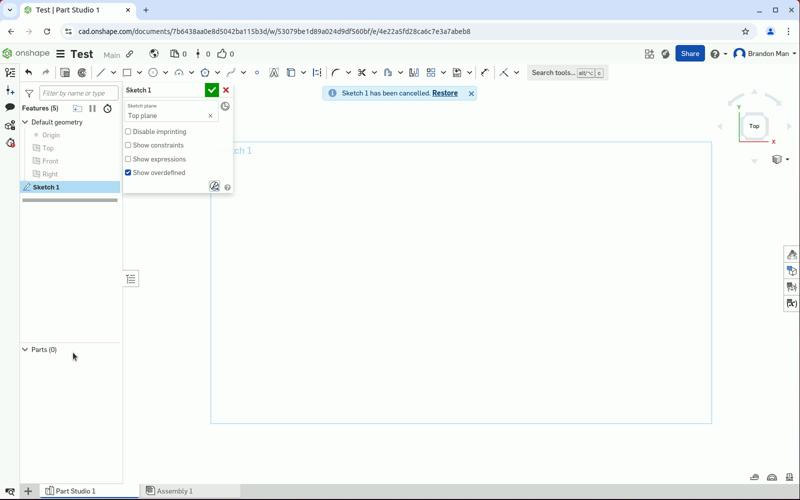
mouse_move(461, 282)
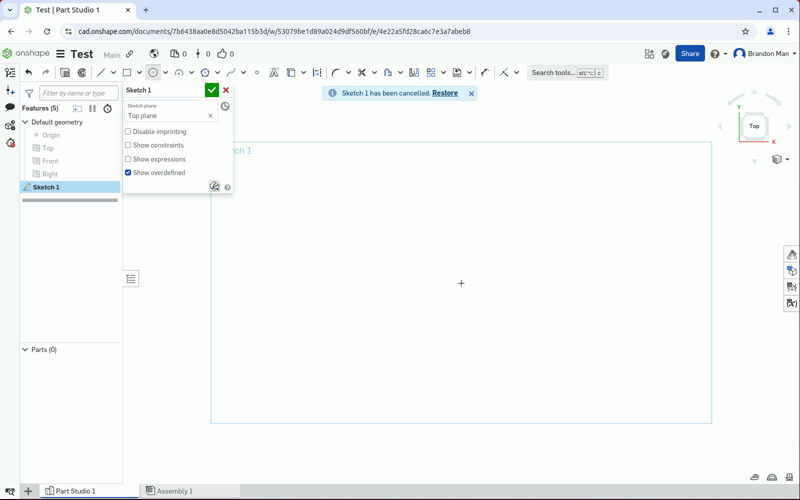
click(461, 282)
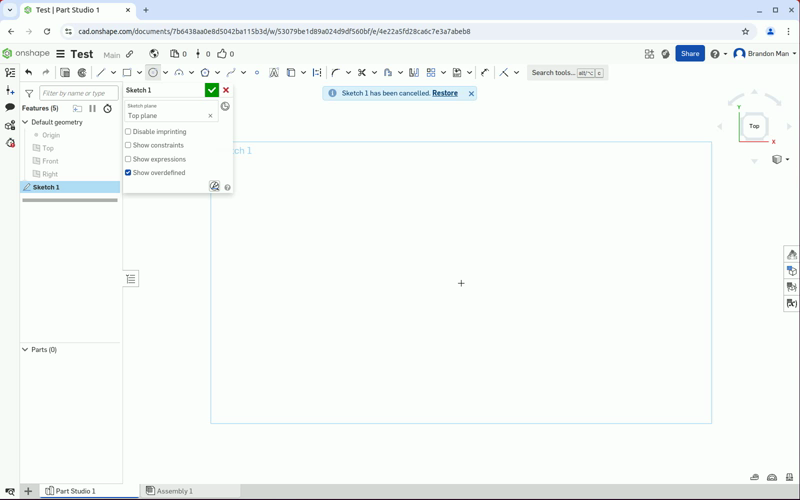
key_up(shift)
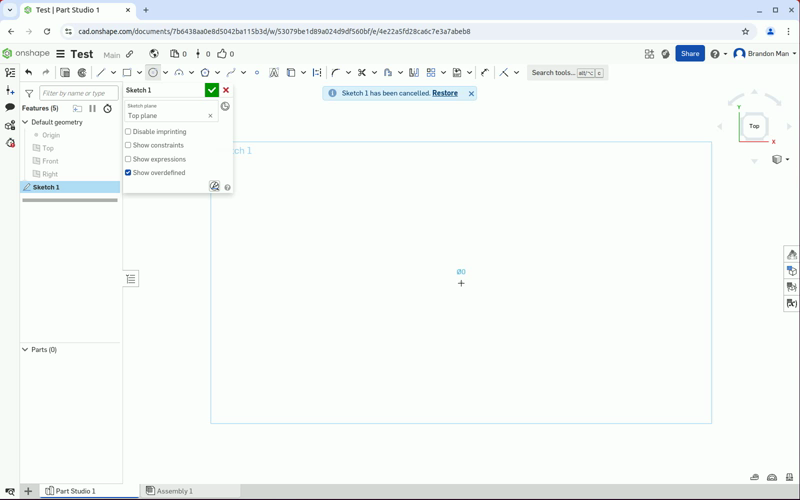
mouse_move(574, 282)
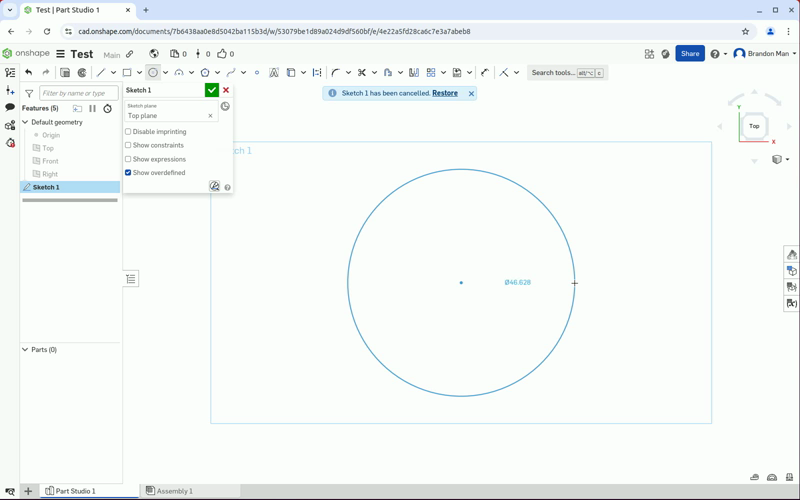
click(574, 282)
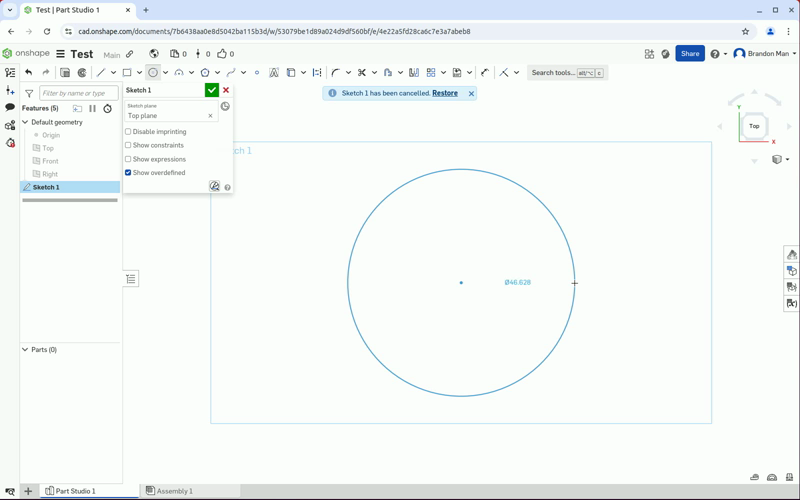
key(esc)
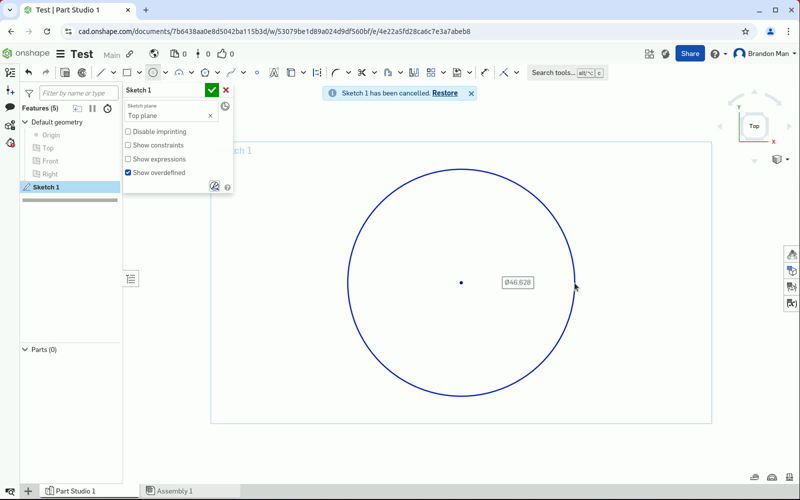
mouse_move(485, 232)
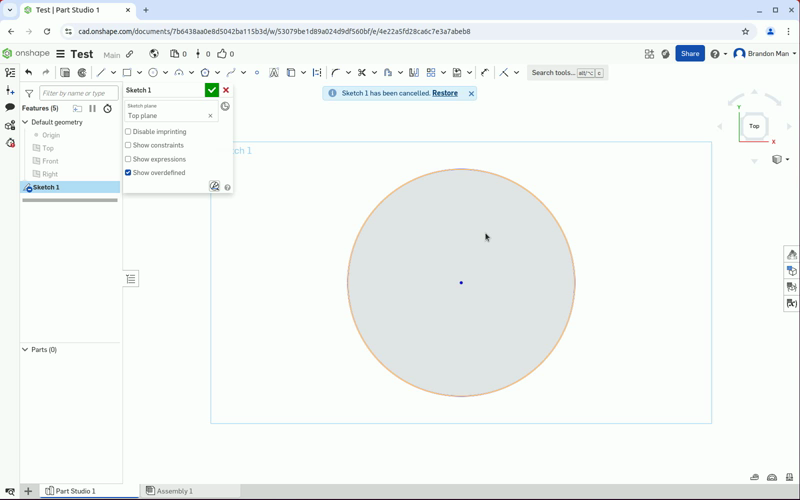
click(485, 232)
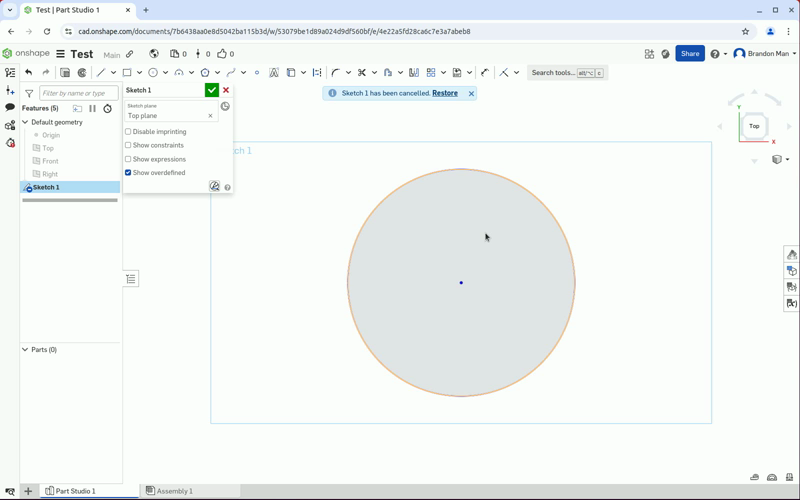
mouse_move(73, 352)
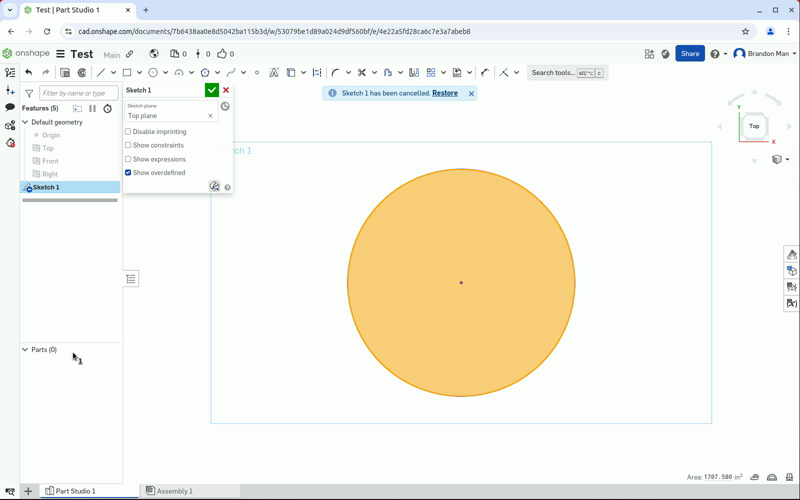
key(shift+y)
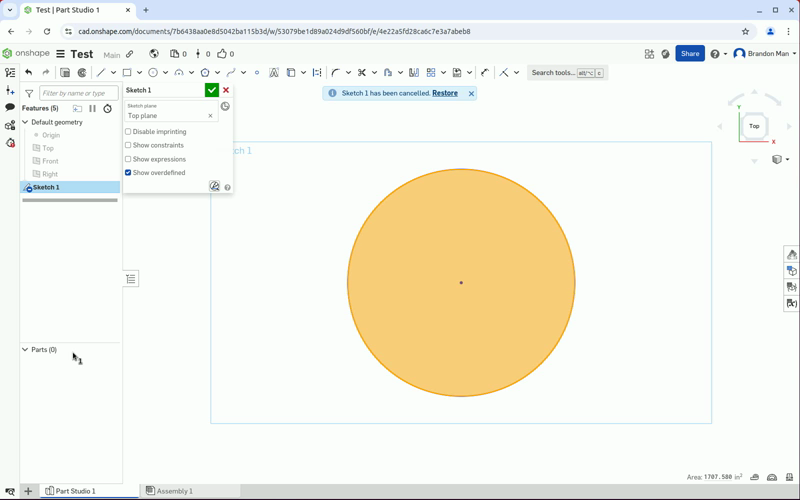
key(shift+e)
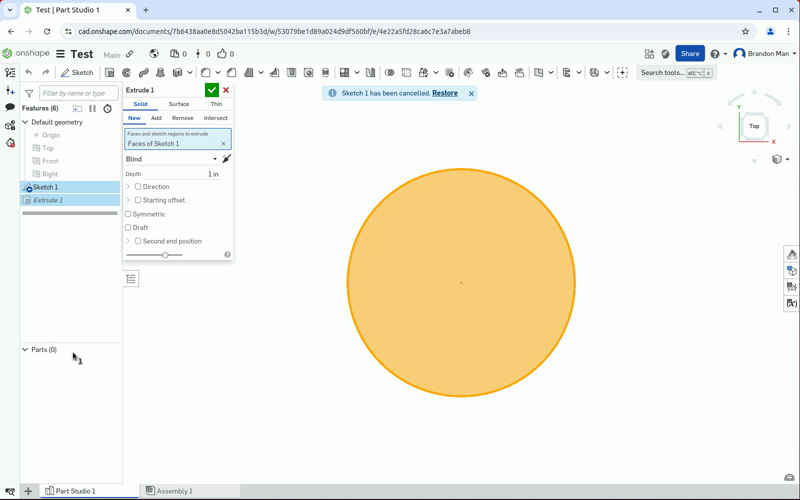
mouse_move(143, 106)
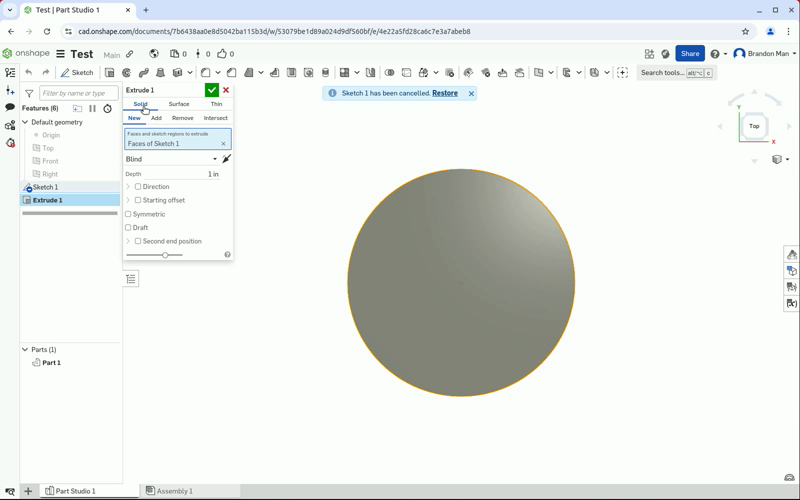
click(143, 106)
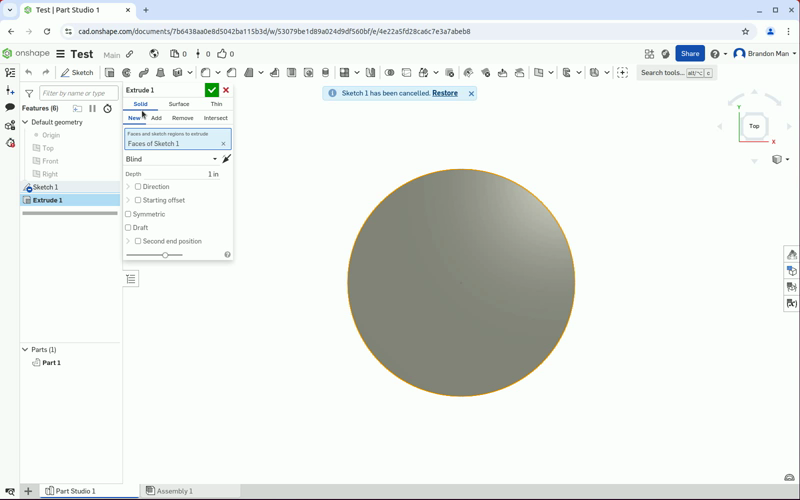
mouse_move(137, 120)
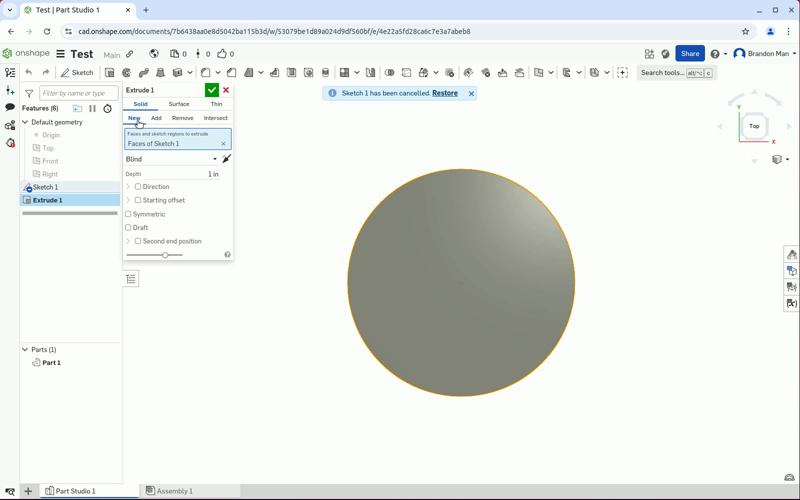
click(137, 120)
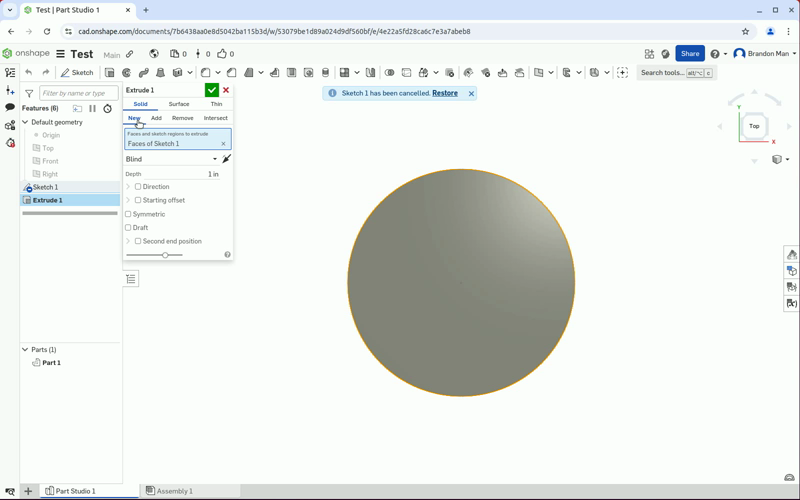
key(tab, 4)
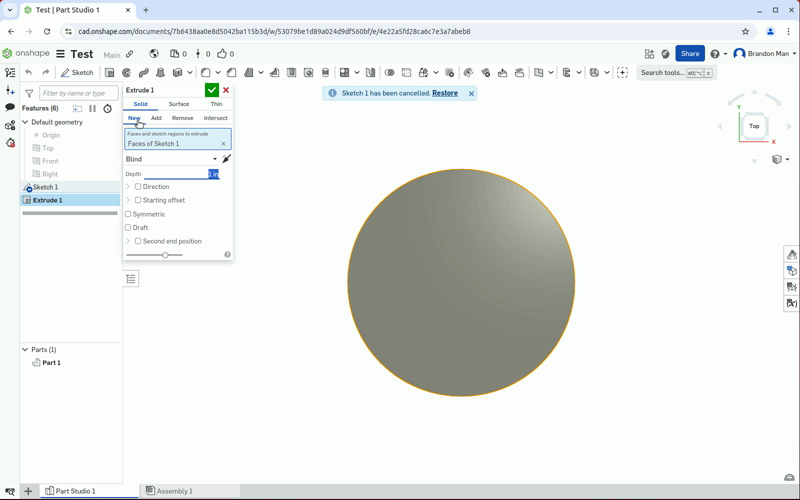
text(5.777)
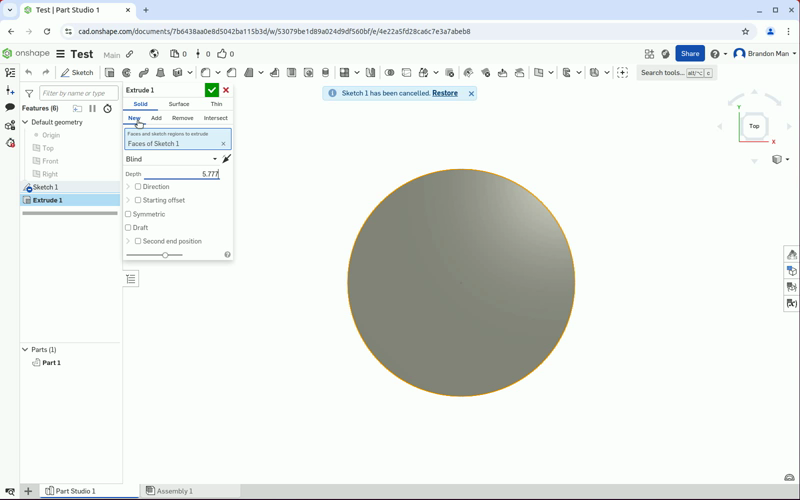
key(enter)
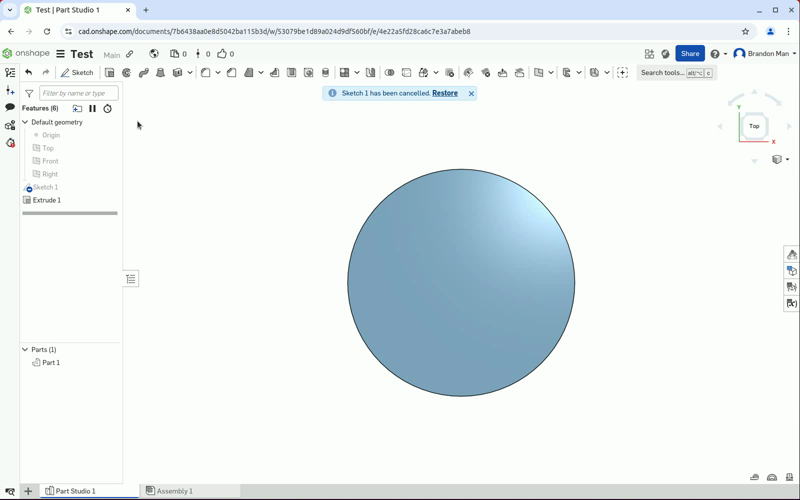
key(shift+h)
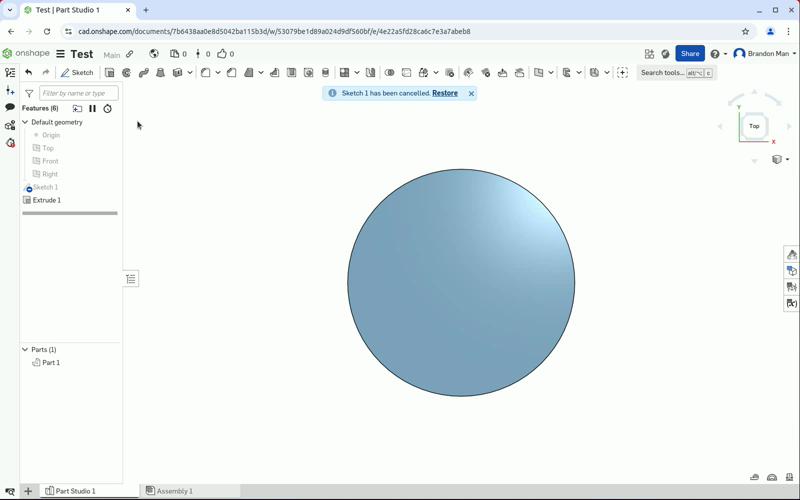
key(shift+h)
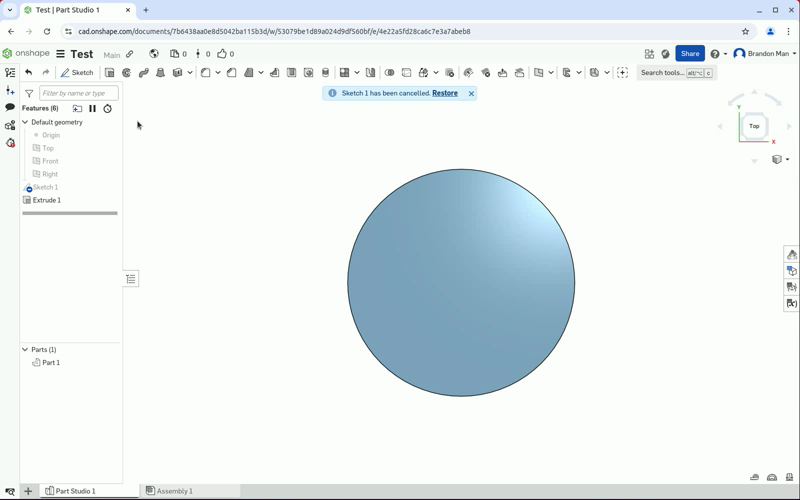
mouse_move(73, 189)
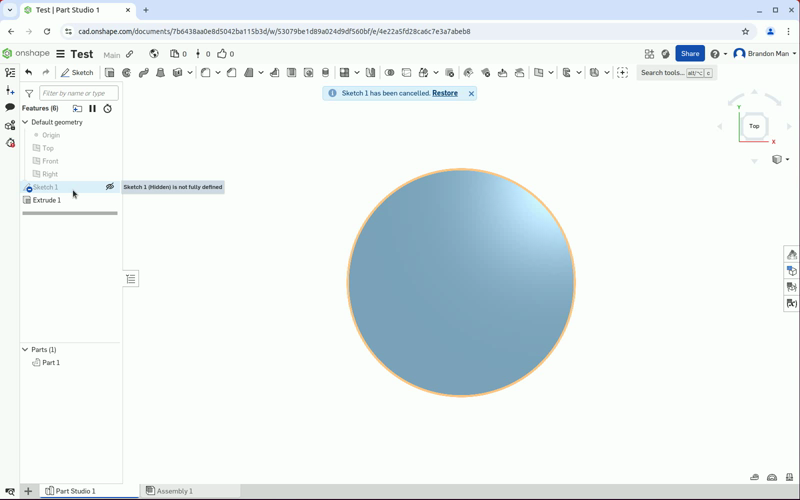
click(73, 189)
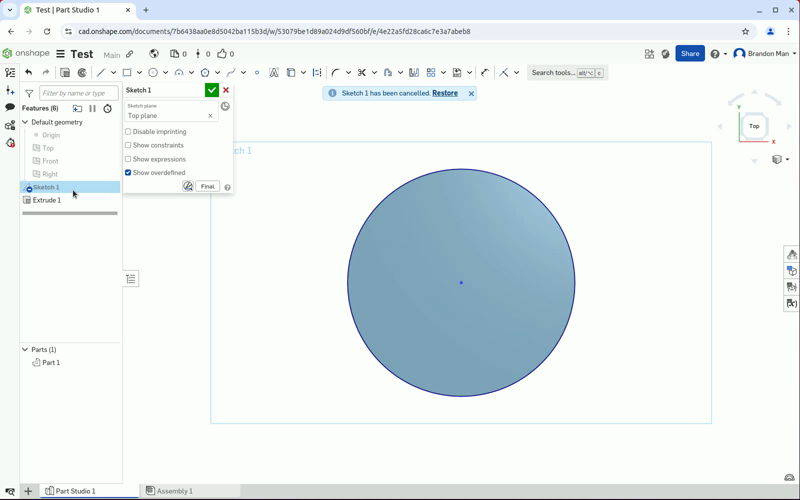
mouse_move(229, 92)
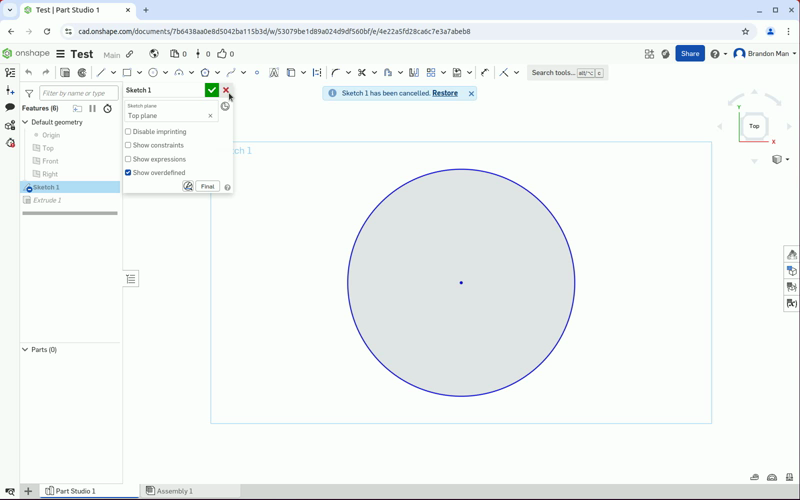
click(229, 92)
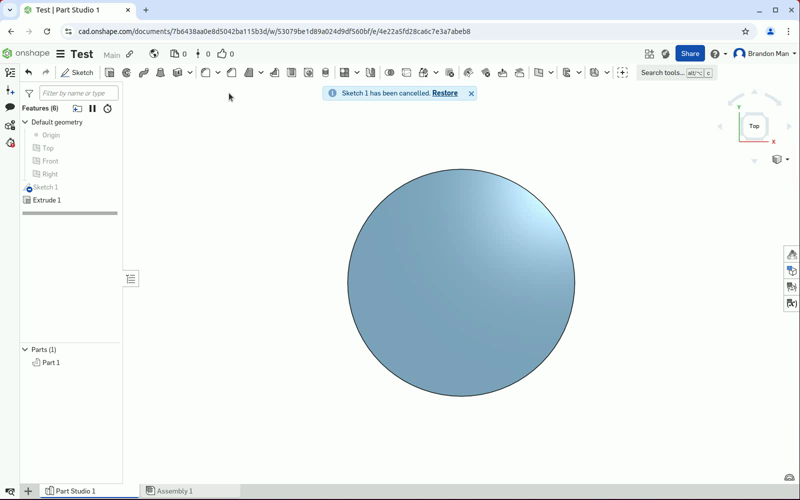
mouse_move(541, 75)
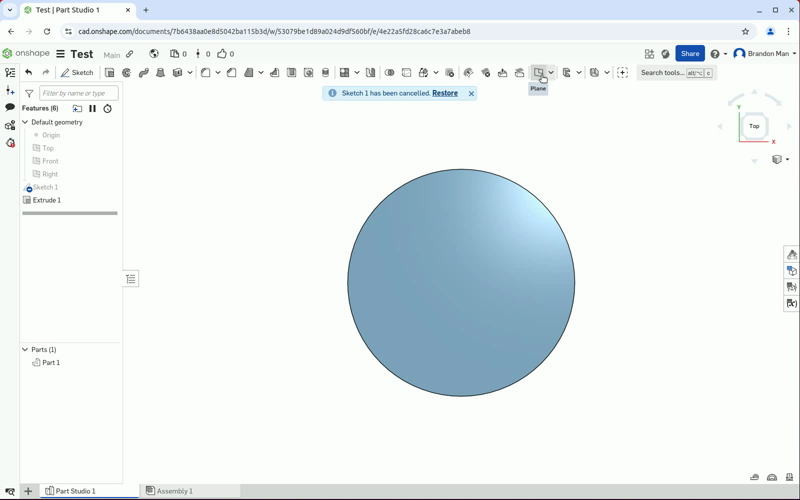
click(541, 75)
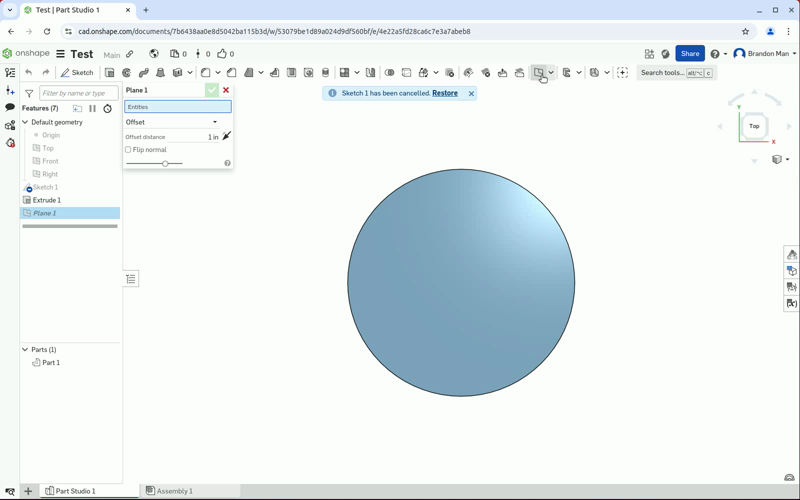
mouse_move(73, 150)
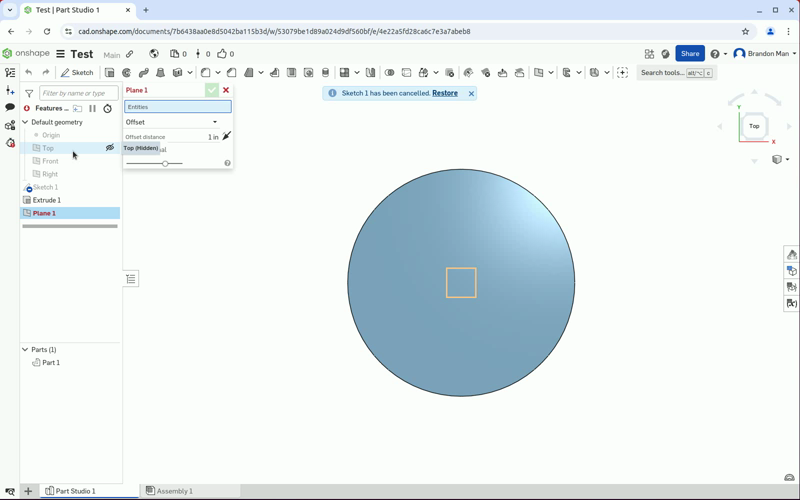
click(73, 150)
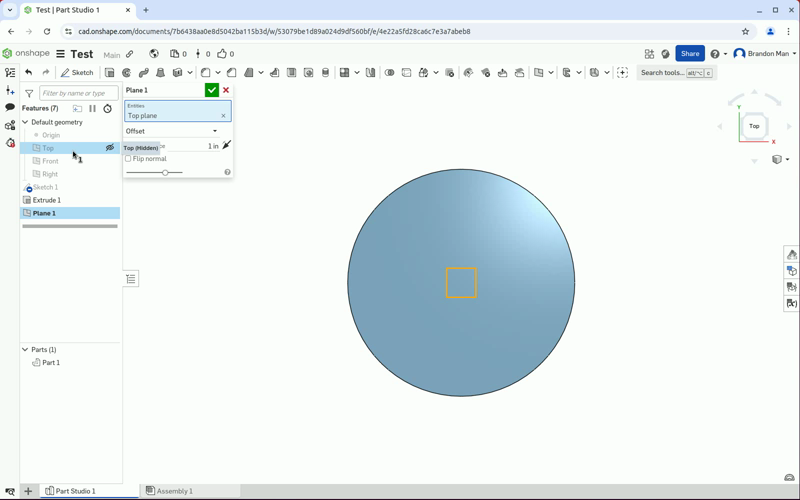
key(tab, 2)
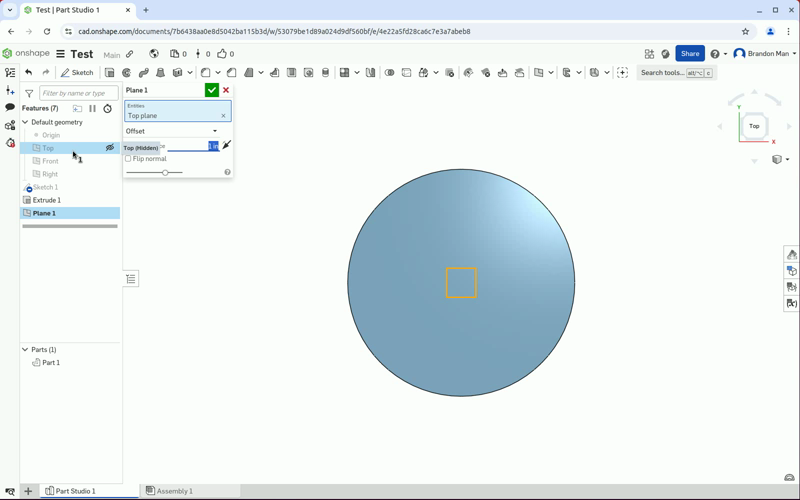
text(5.792)
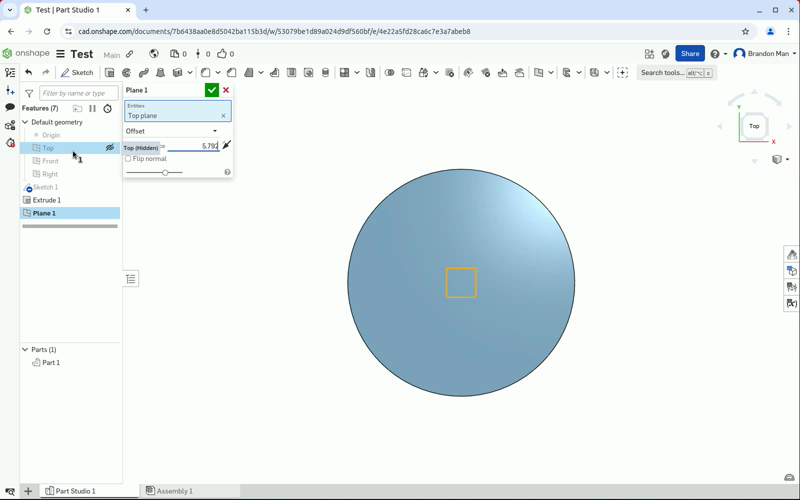
key(enter, 2)
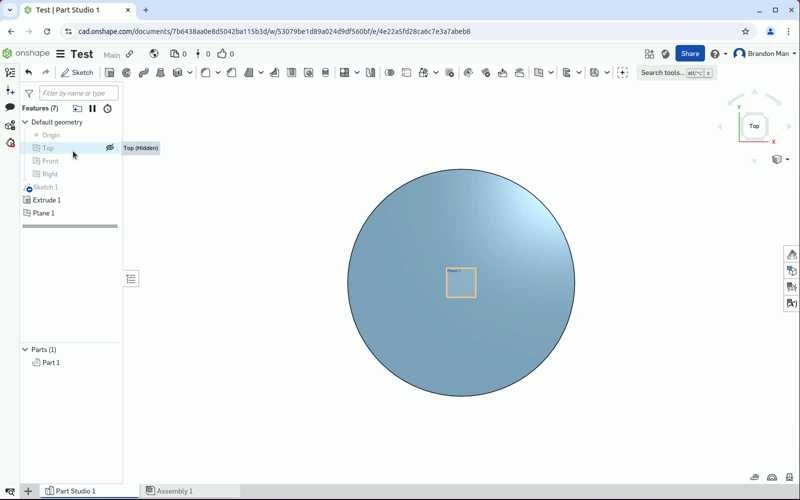
key(shift+s)
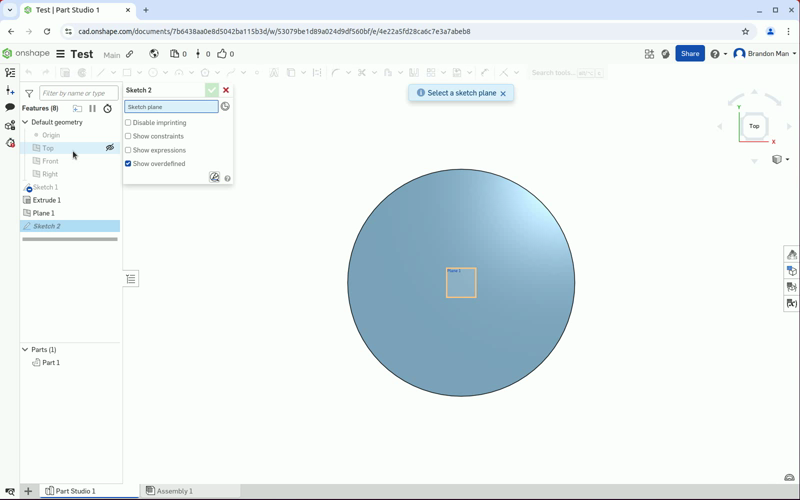
mouse_move(73, 215)
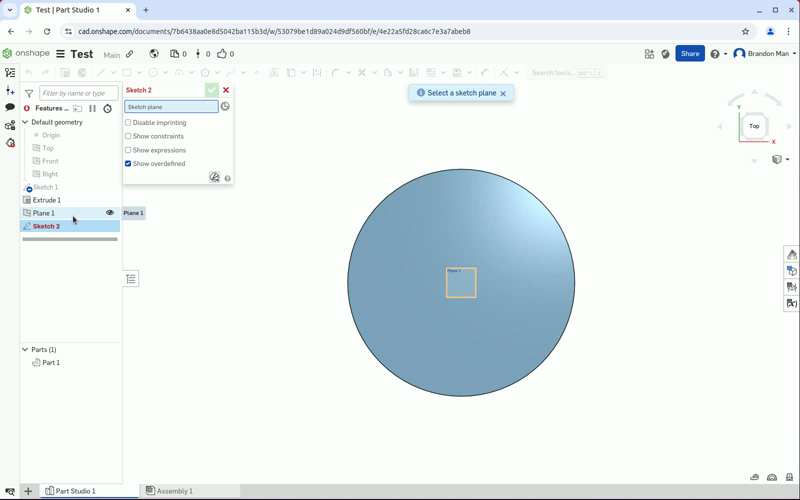
click(73, 215)
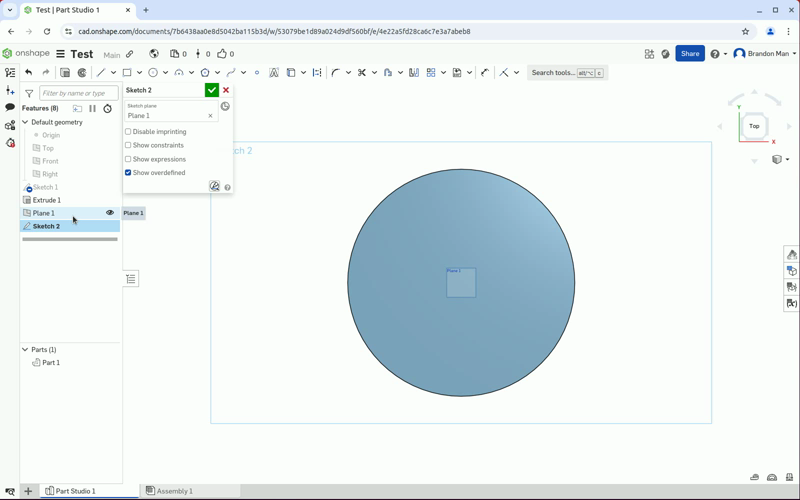
mouse_move(73, 352)
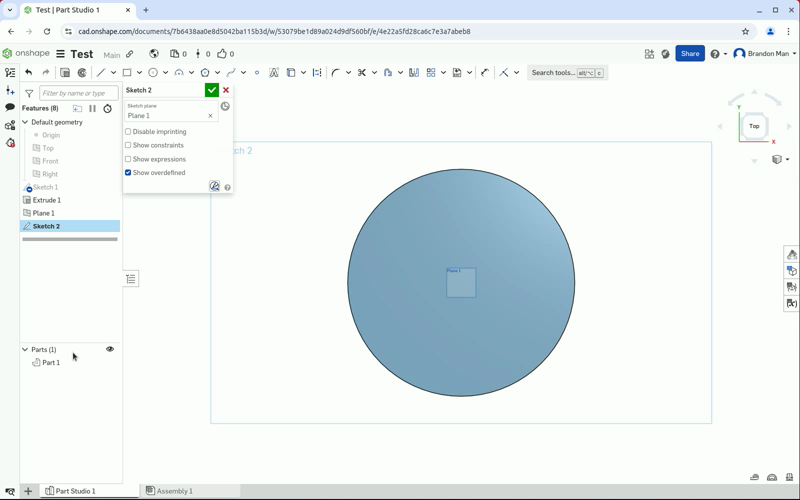
key(y)
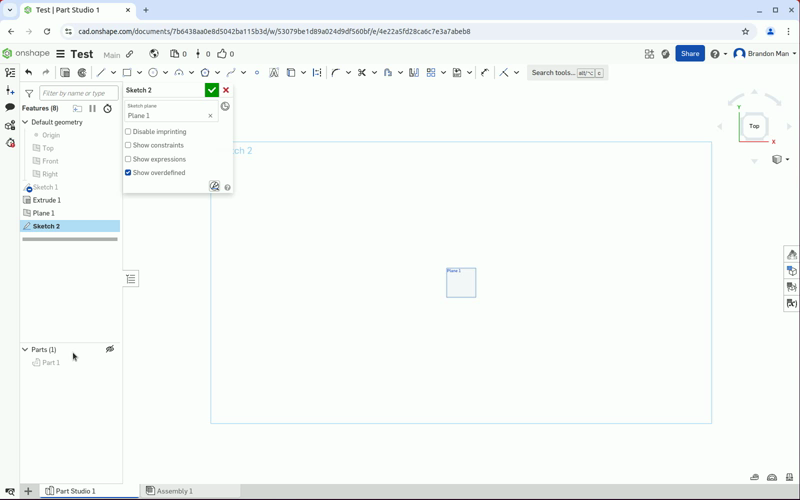
key(c)
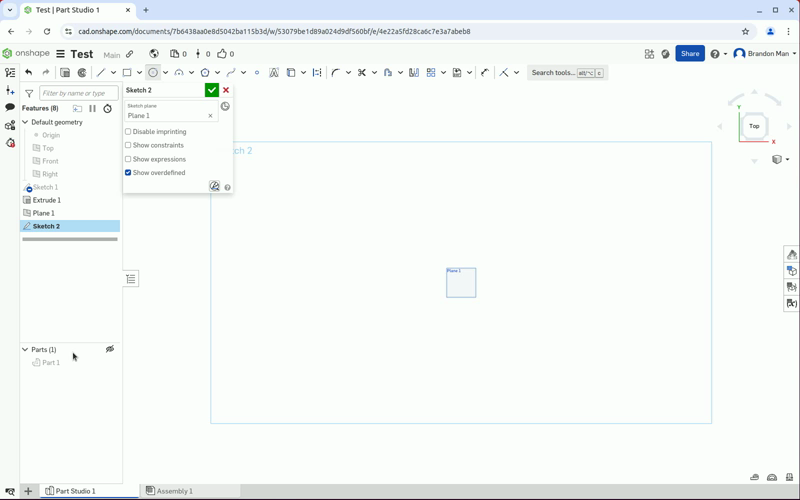
key_down(shift)
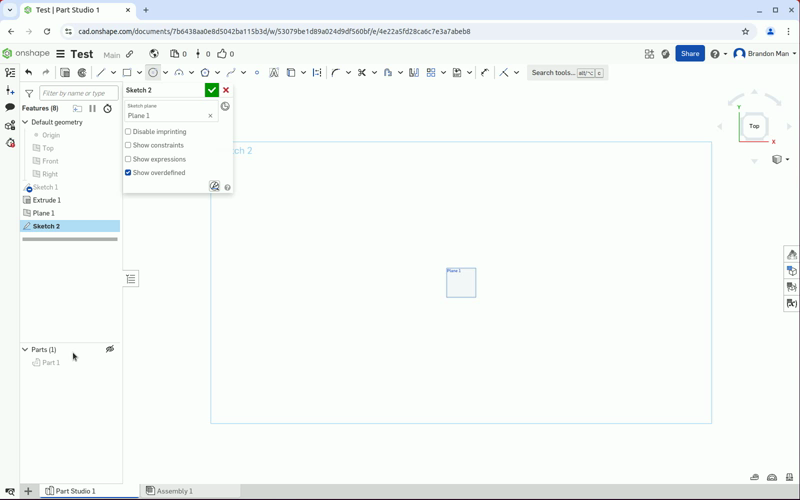
mouse_move(461, 282)
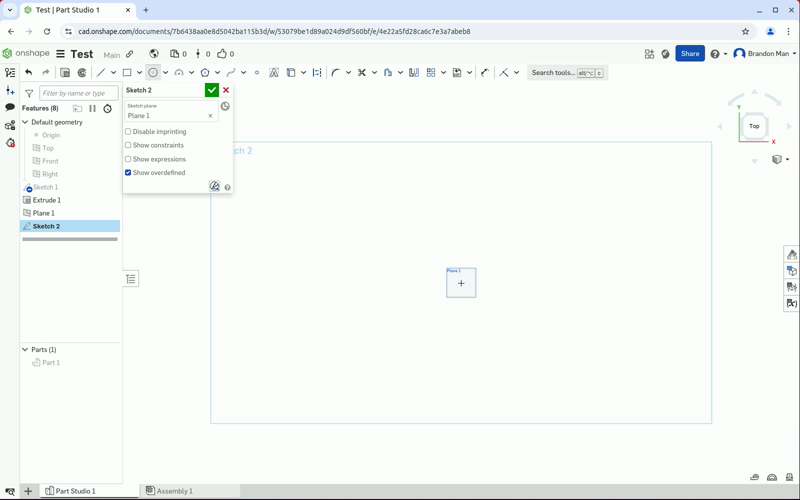
click(461, 282)
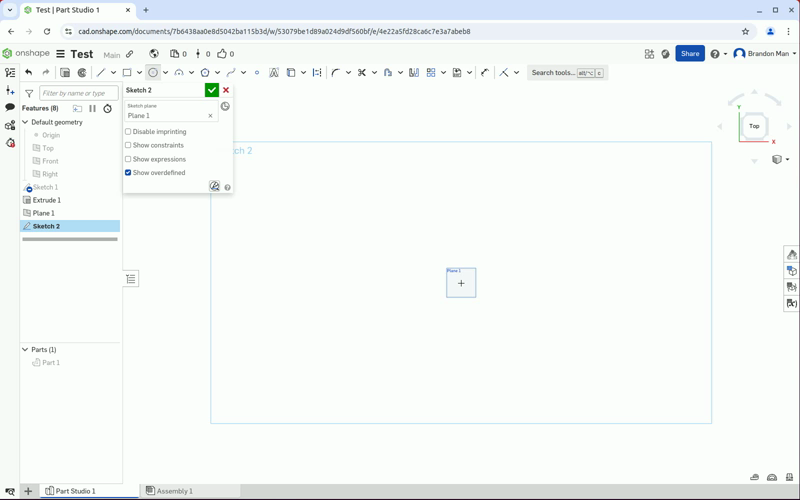
key_up(shift)
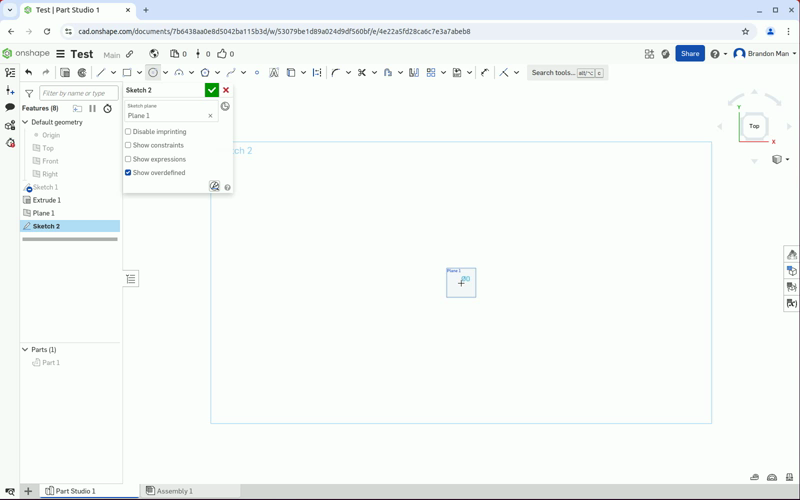
mouse_move(490, 282)
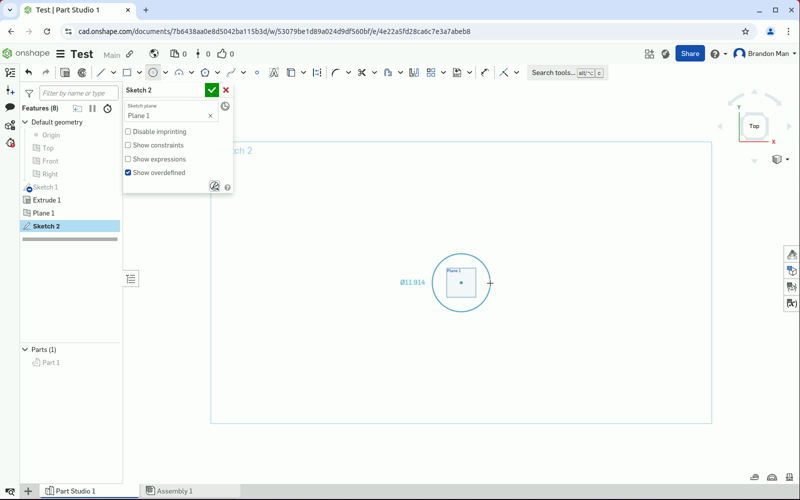
click(490, 282)
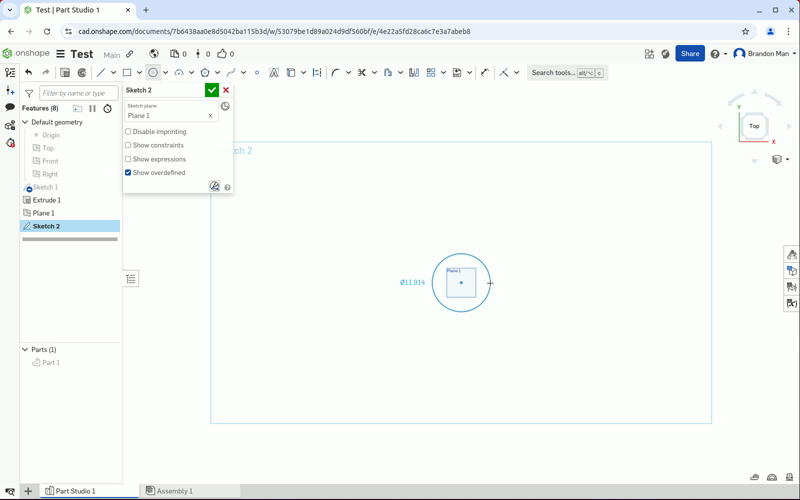
key(esc)
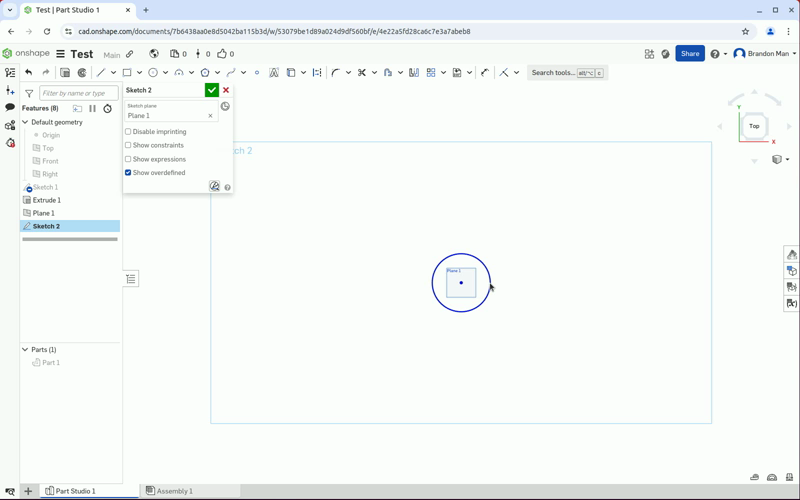
mouse_move(445, 302)
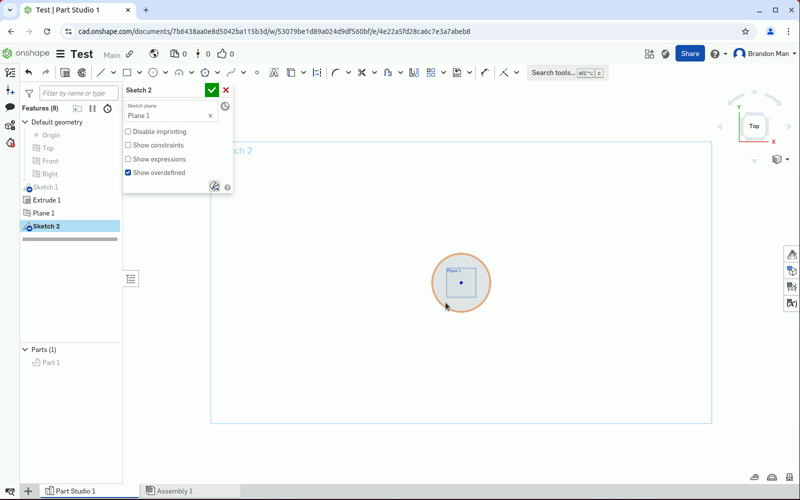
click(445, 302)
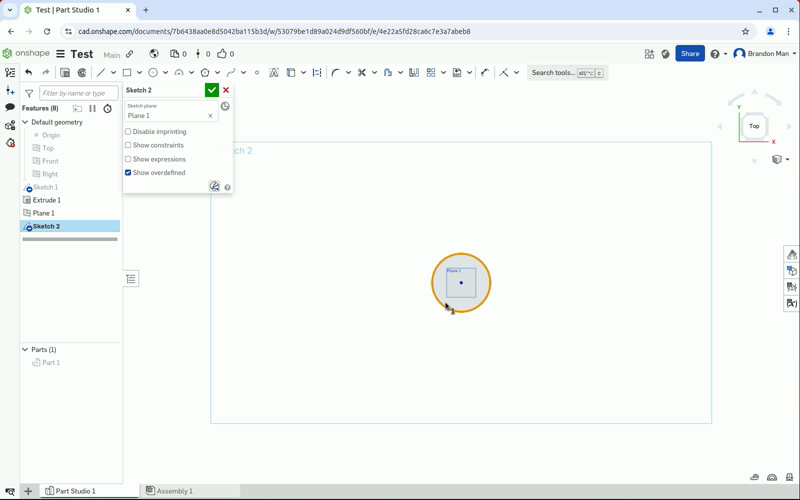
mouse_move(73, 352)
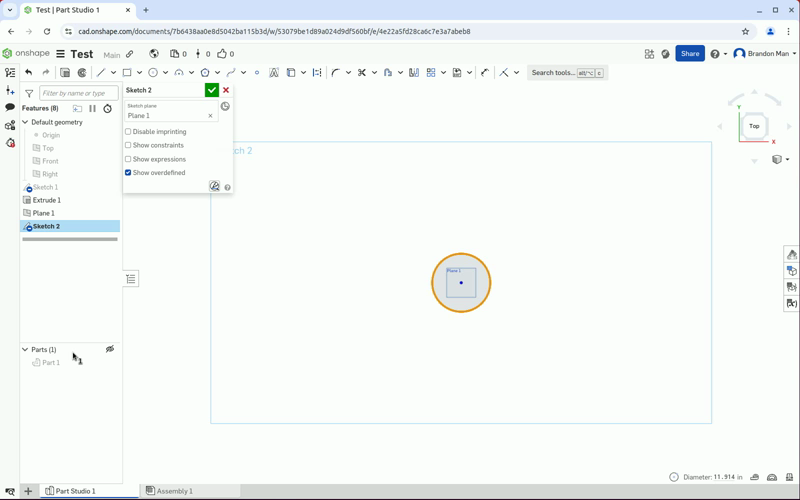
key(shift+y)
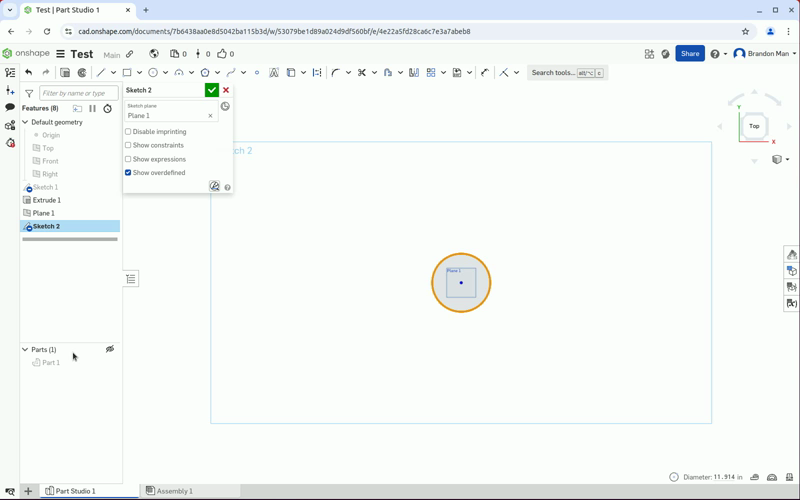
key(shift+e)
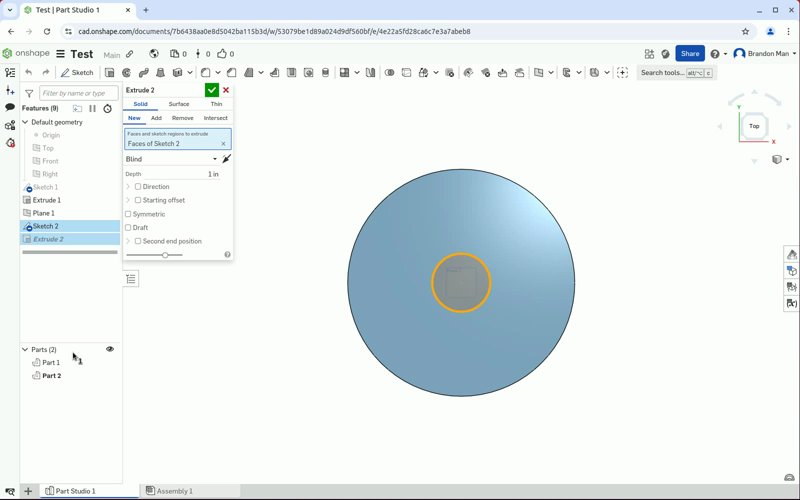
mouse_move(143, 106)
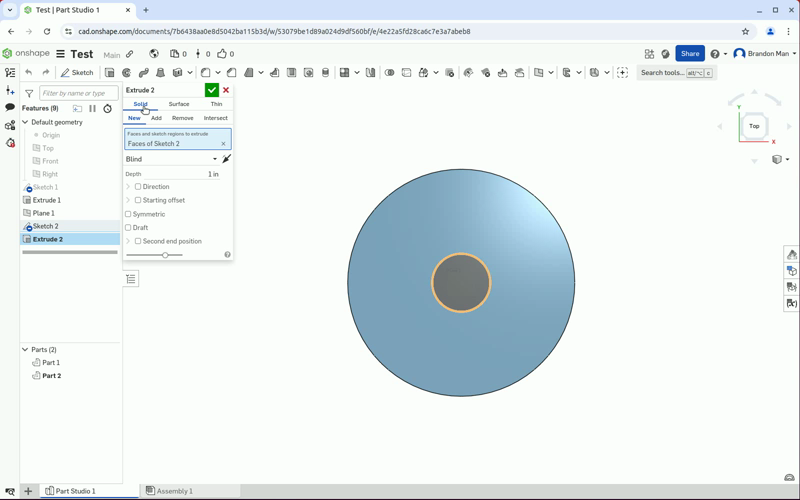
click(143, 106)
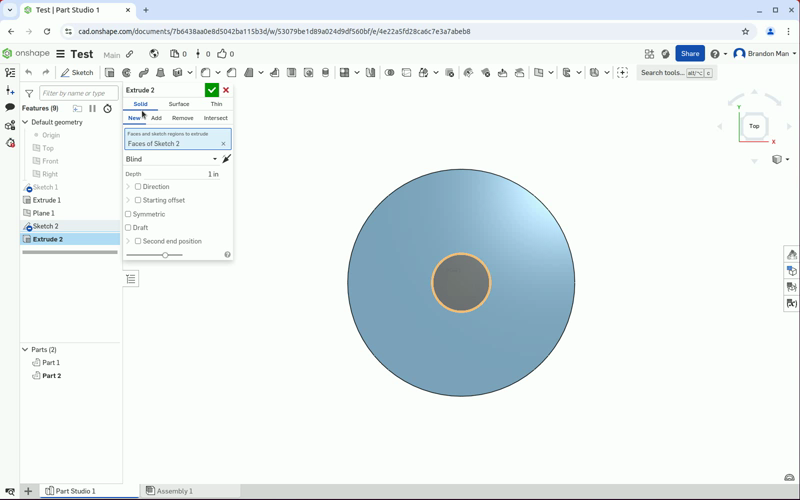
mouse_move(137, 120)
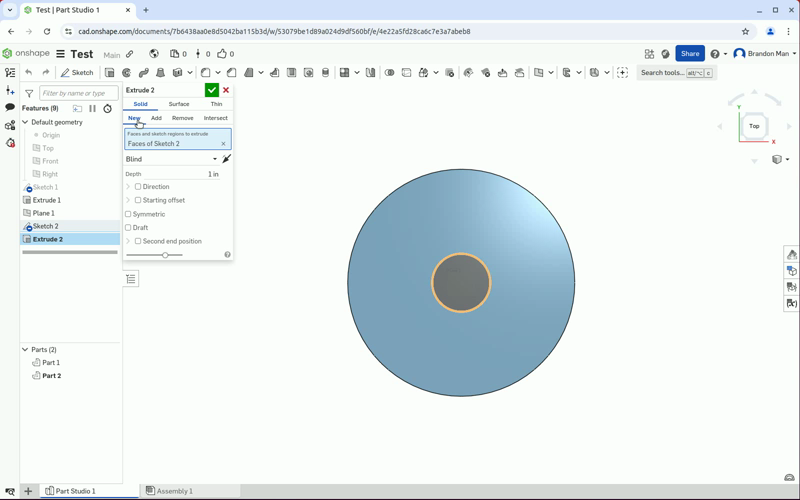
click(137, 120)
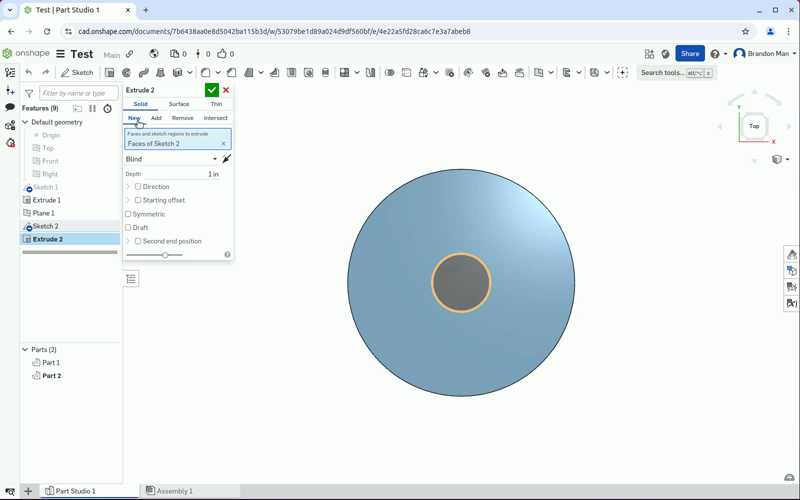
key(tab, 4)
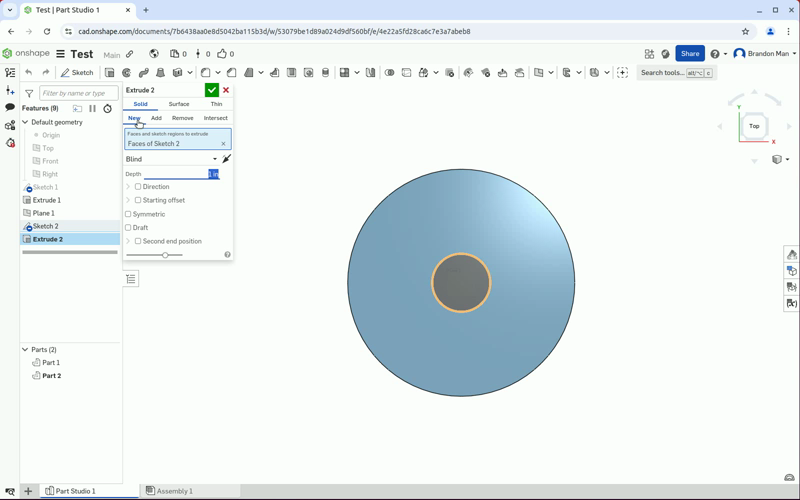
text(5.777)
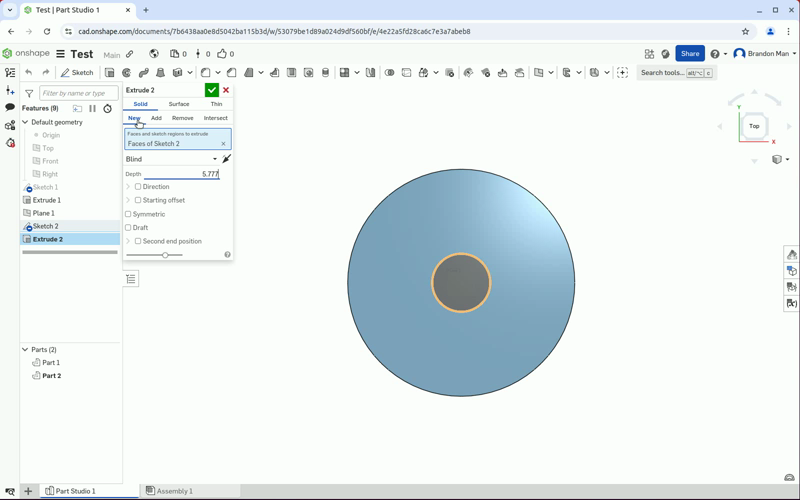
key(enter)
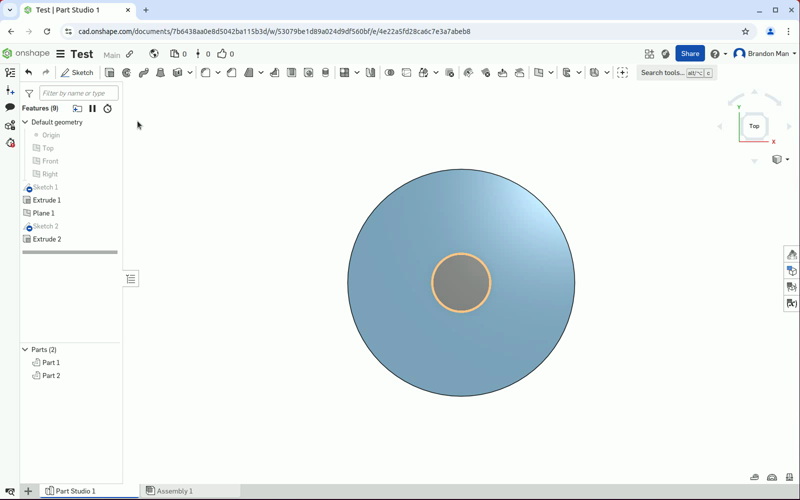
key(shift+h)
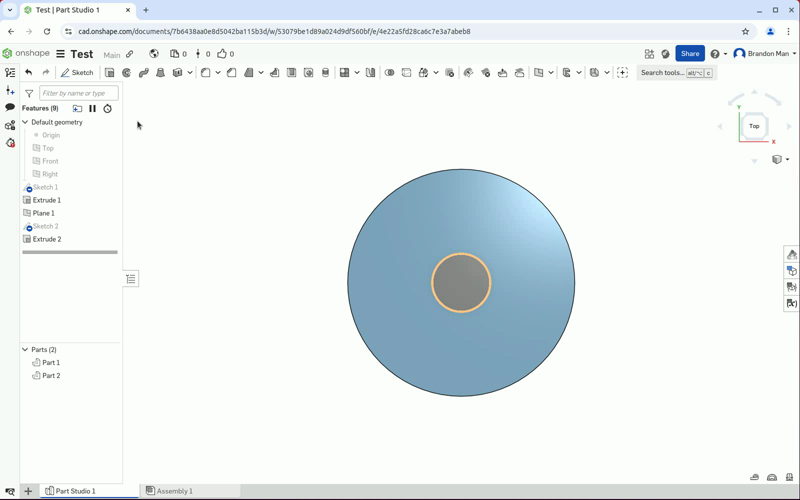
key(shift+h)
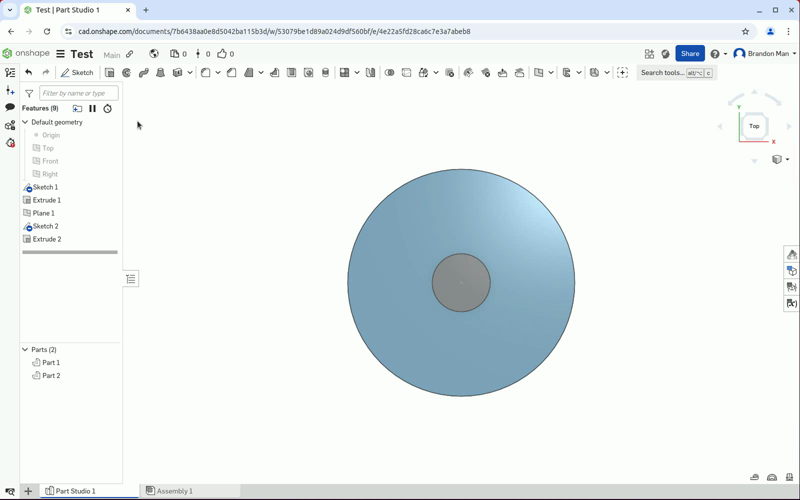
key(shift+7)
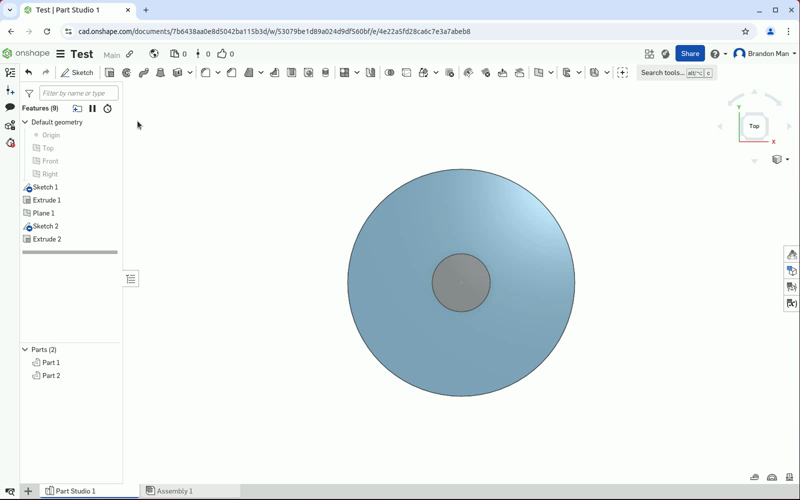
key(up, 3)
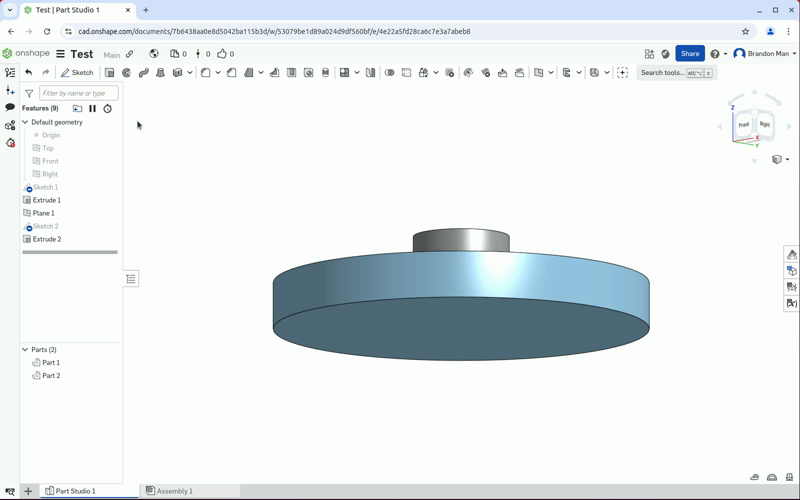
key(left, 3)
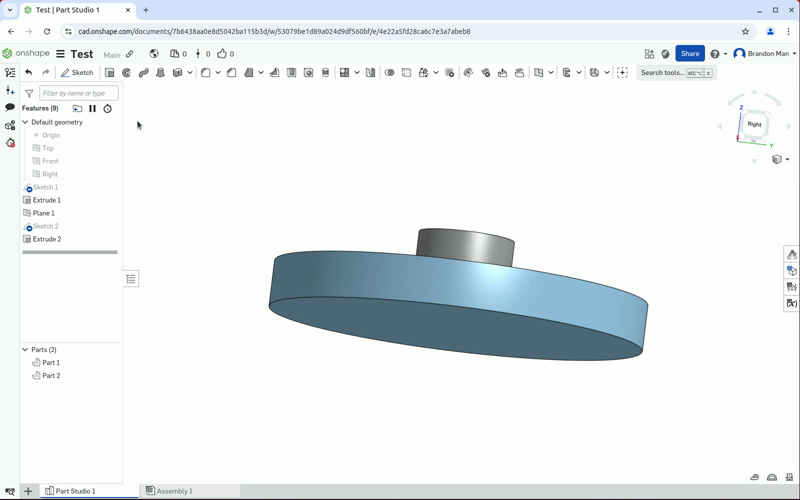
key(right, 3)
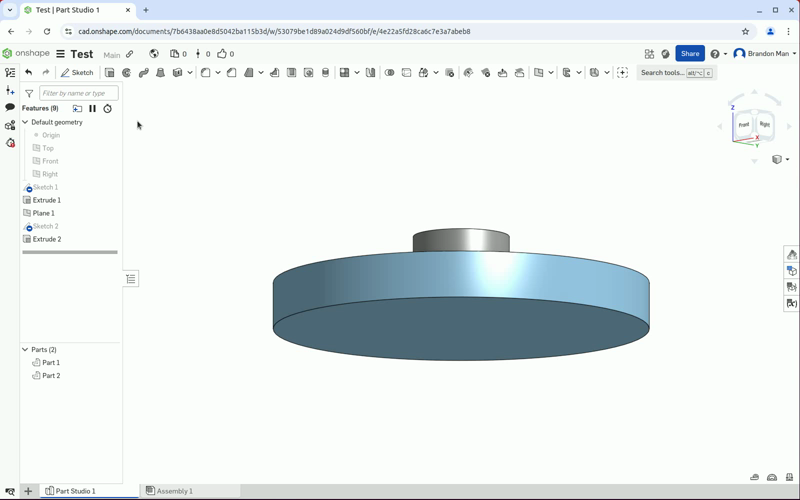
key(down, 3)
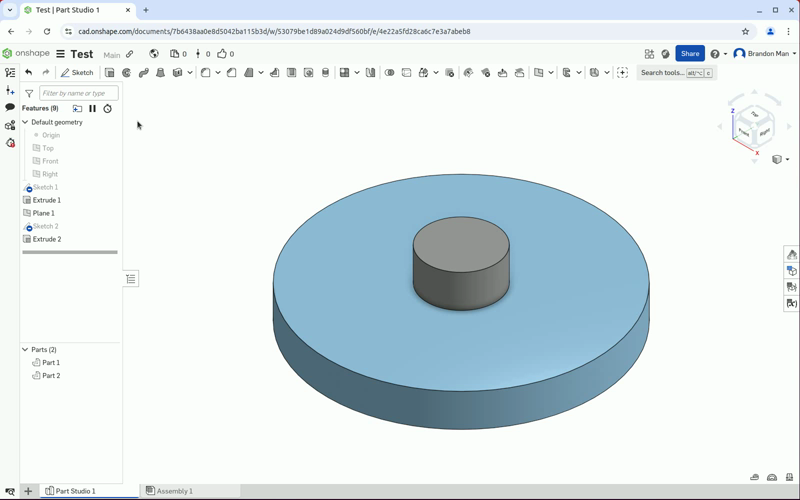
mouse_move(73, 189)
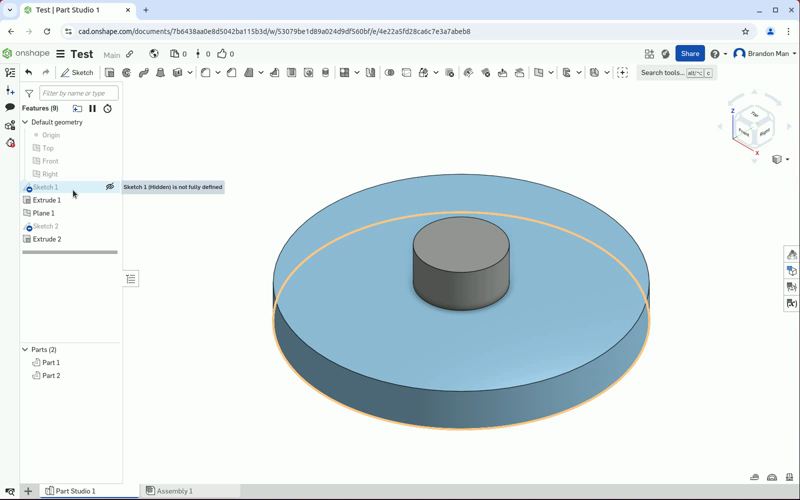
click(73, 189)